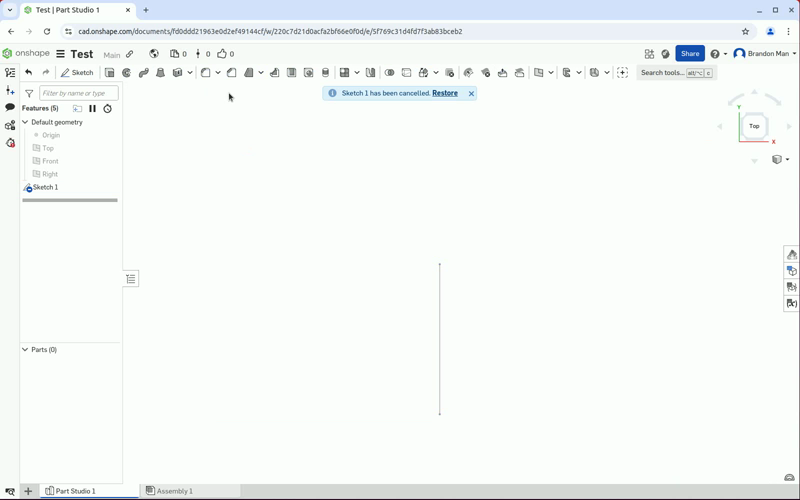
key(shift+h)
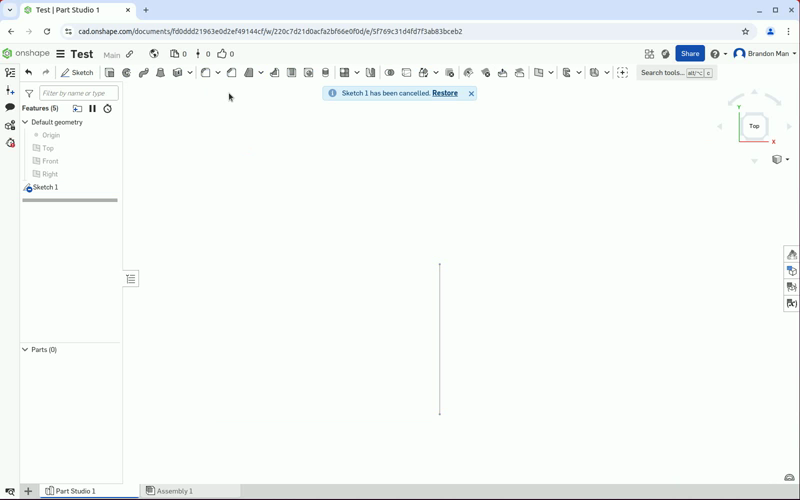
key(shift+s)
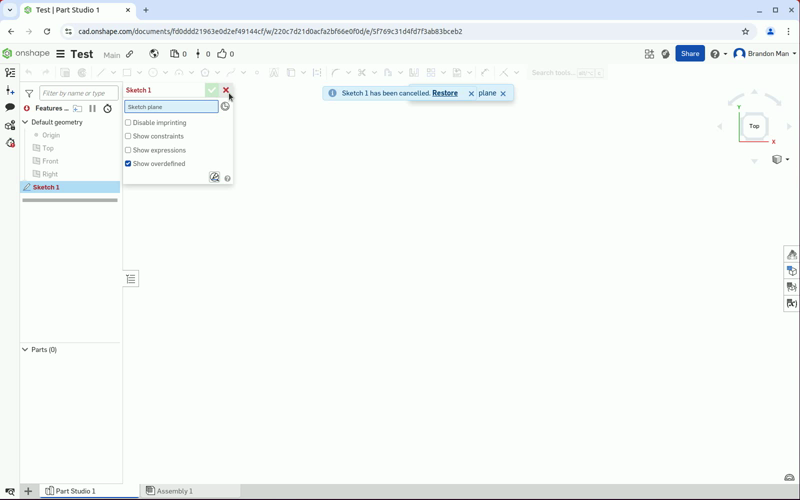
mouse_move(73, 150)
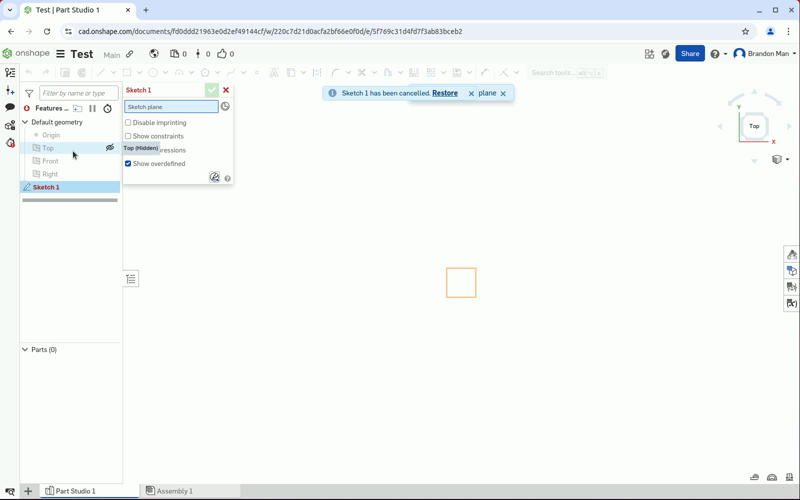
click(73, 150)
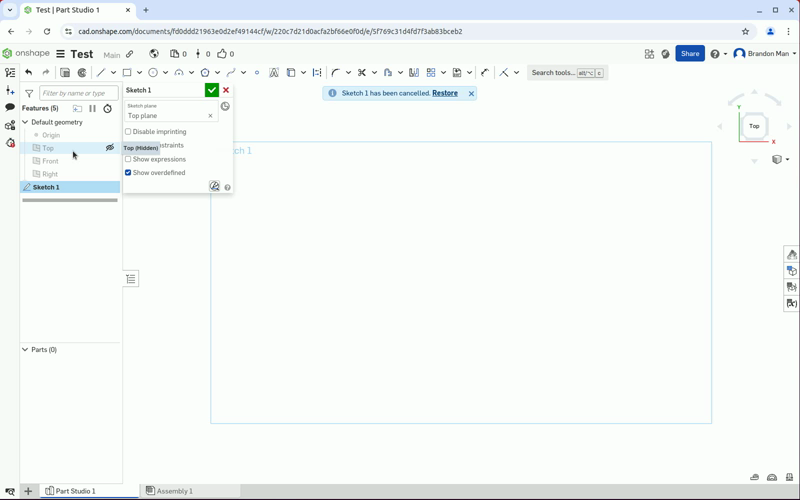
mouse_move(73, 352)
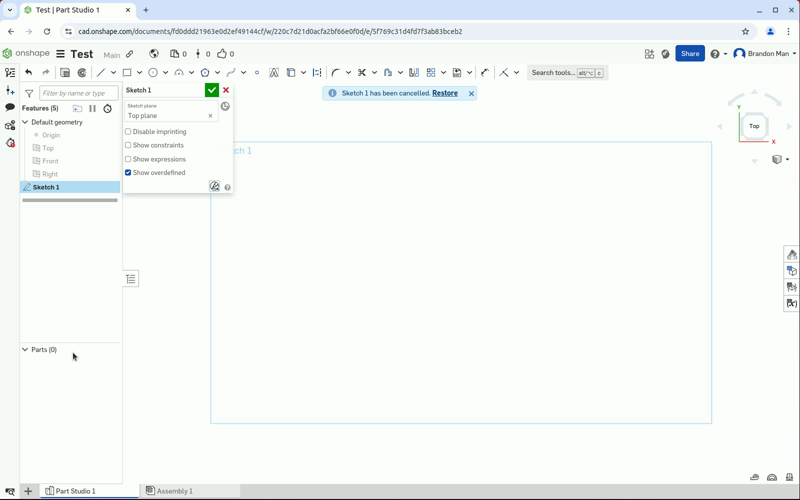
key(y)
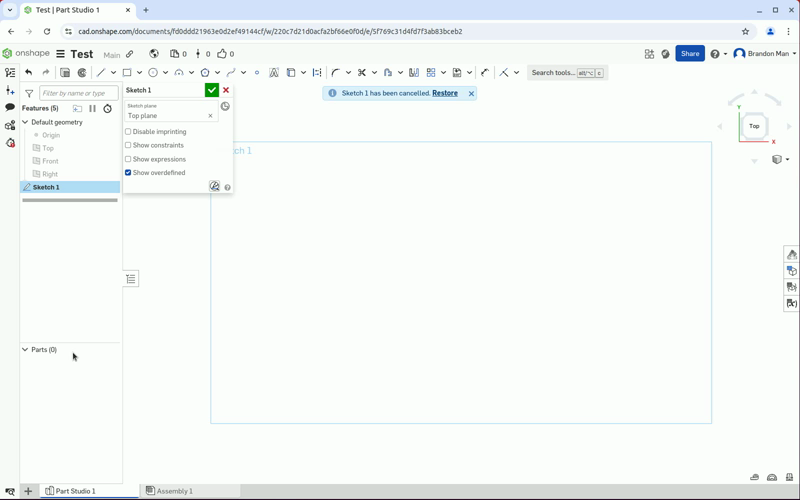
key(c)
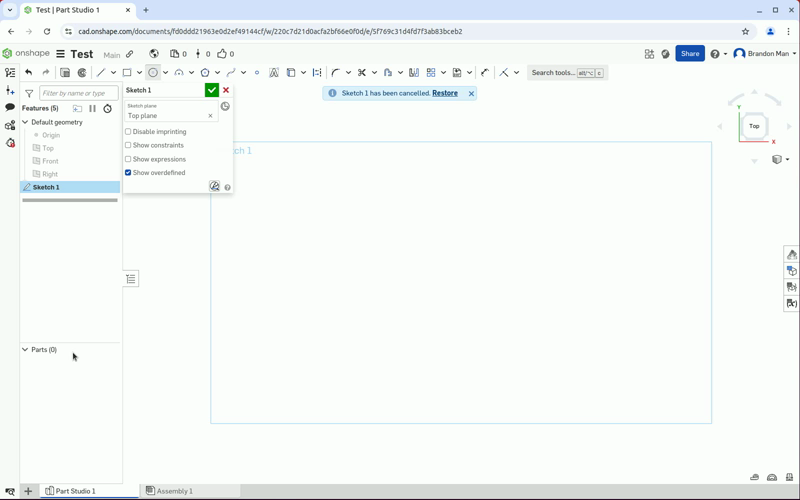
key_down(shift)
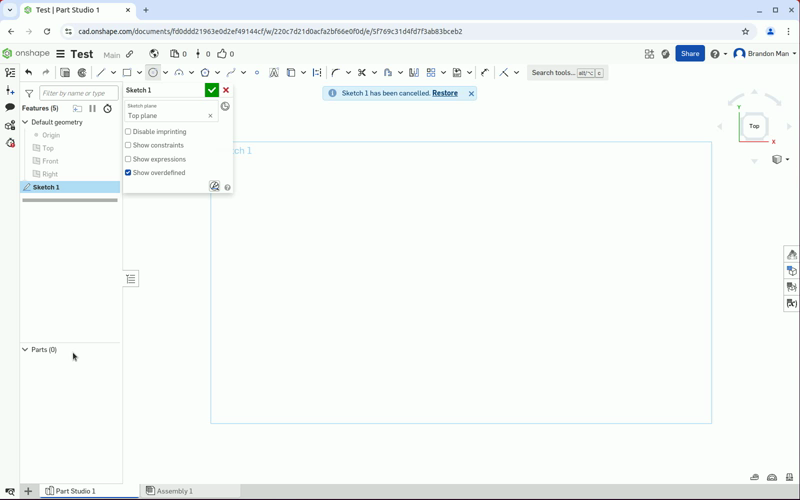
mouse_move(461, 282)
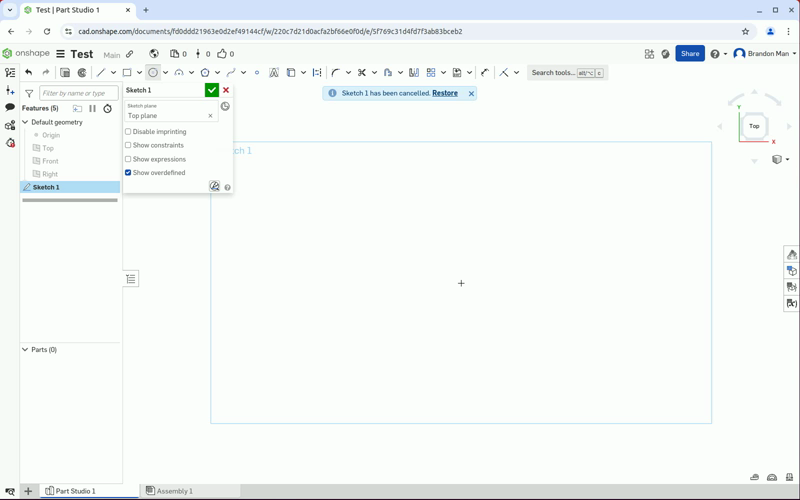
click(461, 282)
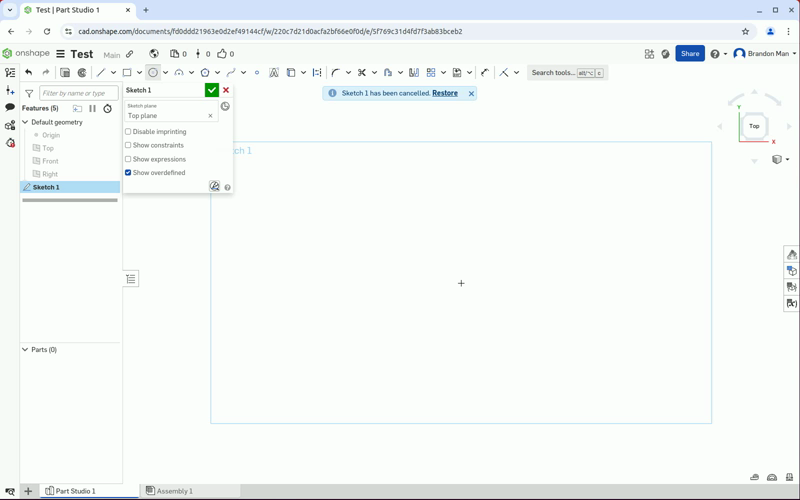
key_up(shift)
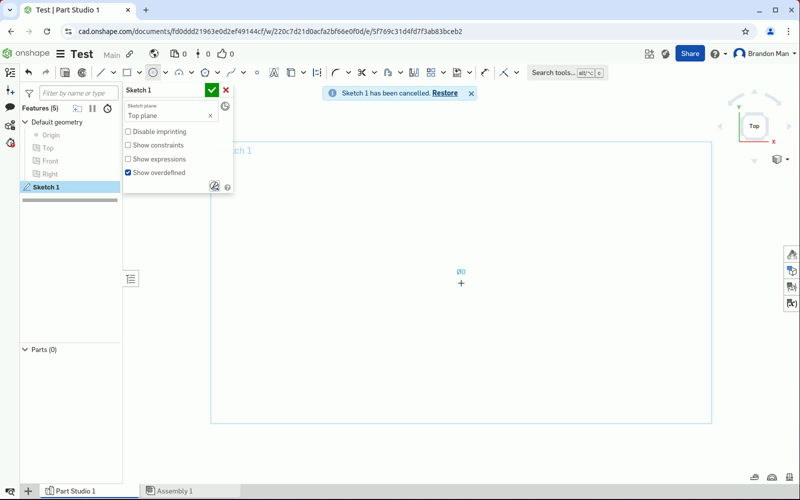
mouse_move(490, 282)
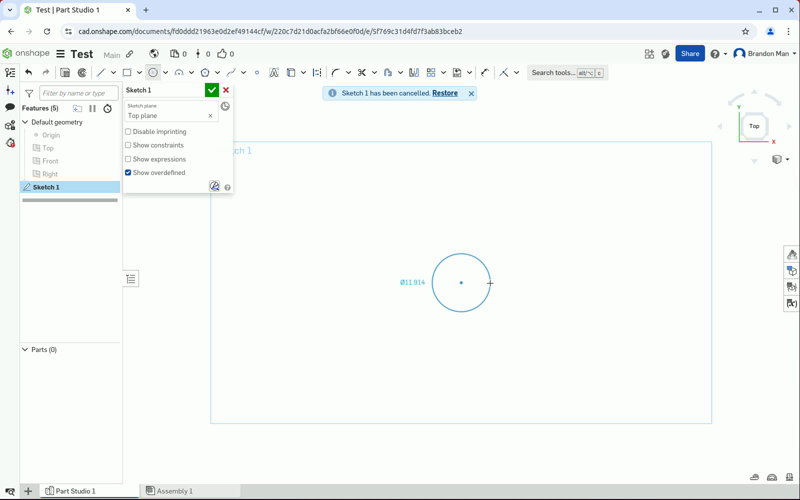
click(490, 282)
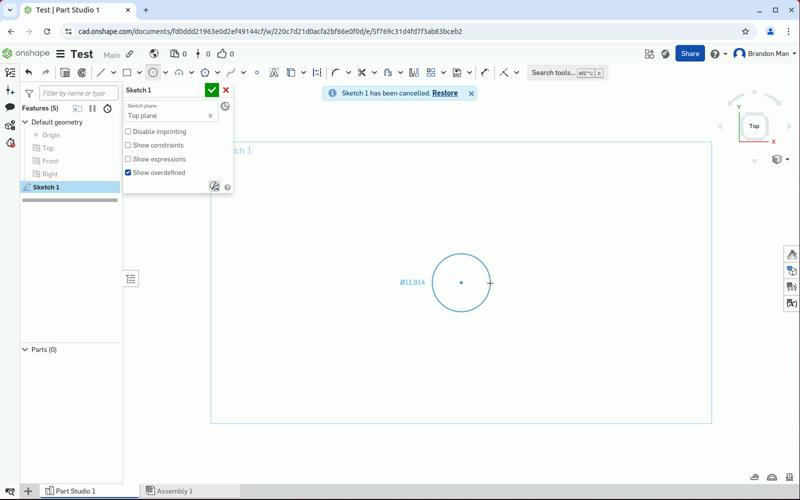
key(esc)
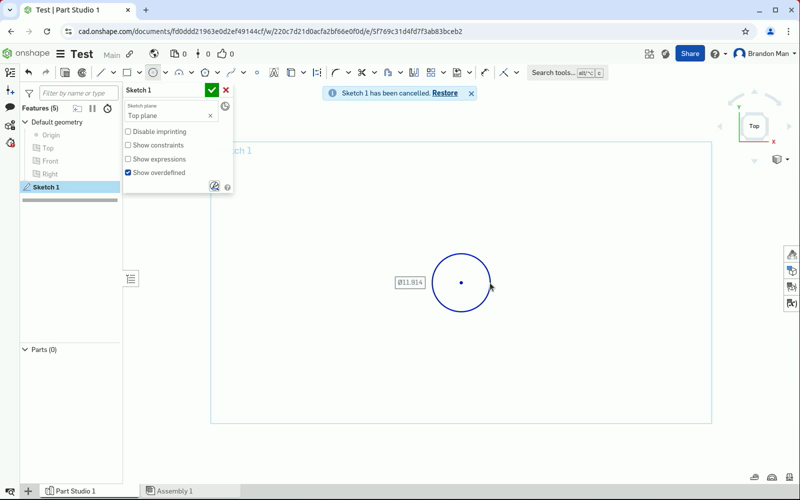
mouse_move(474, 267)
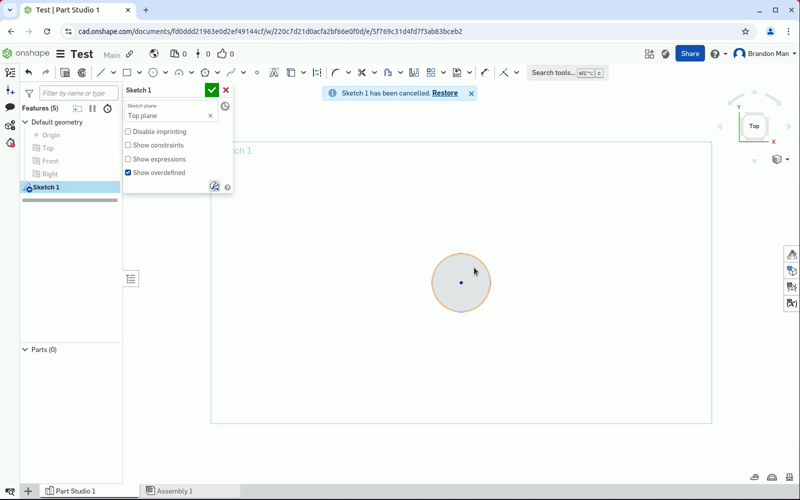
click(474, 267)
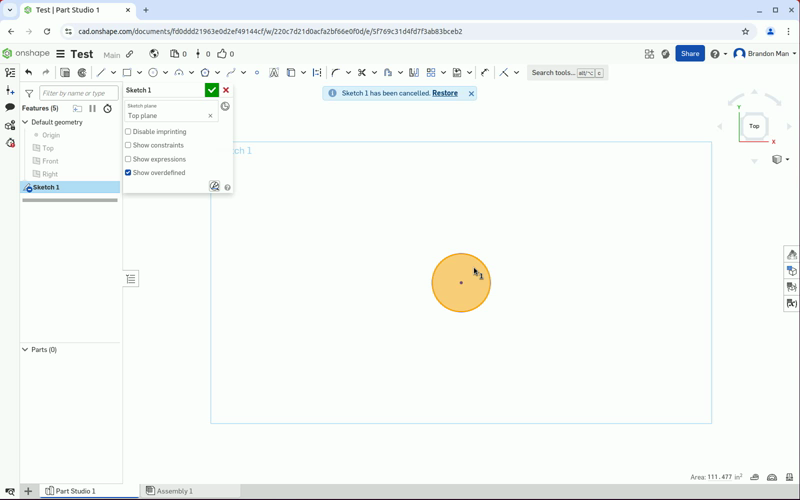
mouse_move(73, 352)
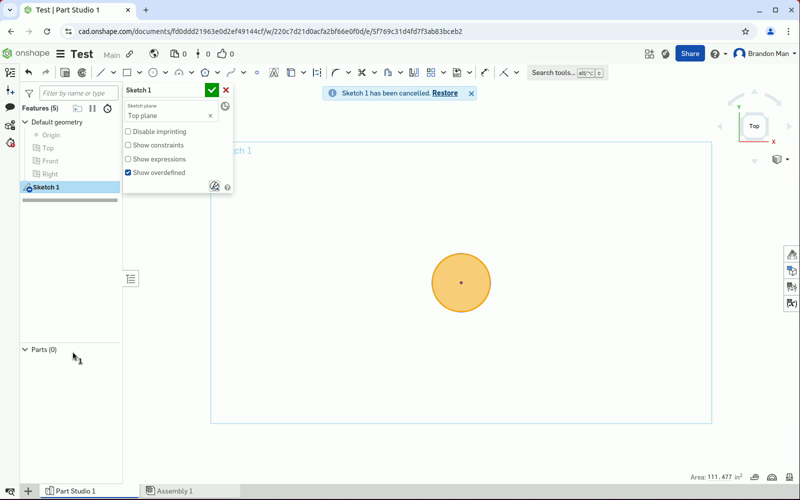
key(shift+y)
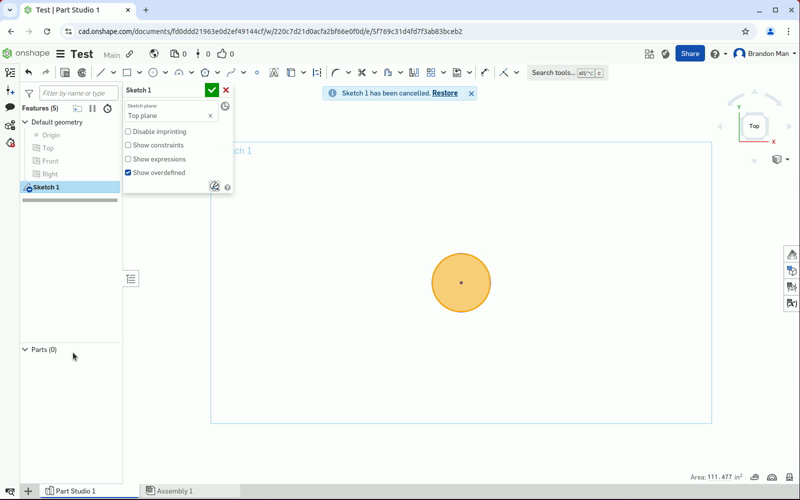
key(shift+e)
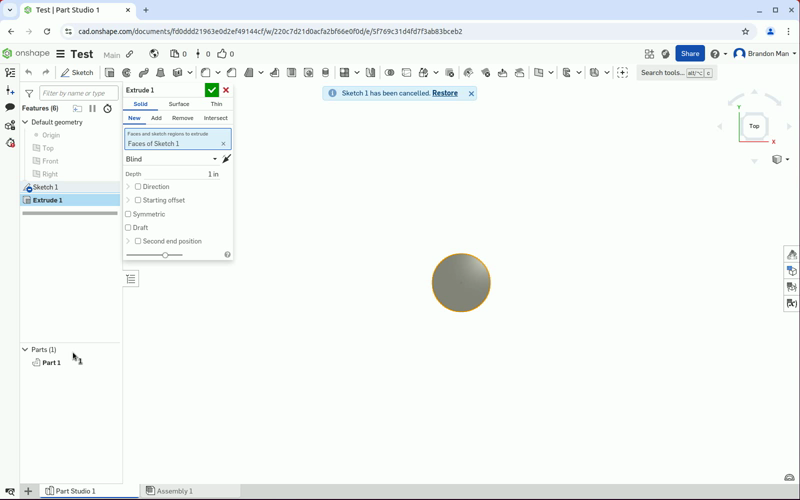
mouse_move(143, 106)
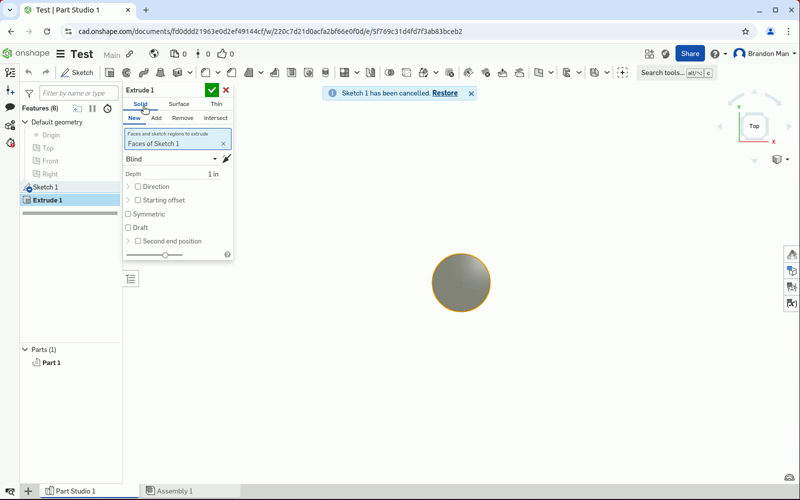
click(143, 106)
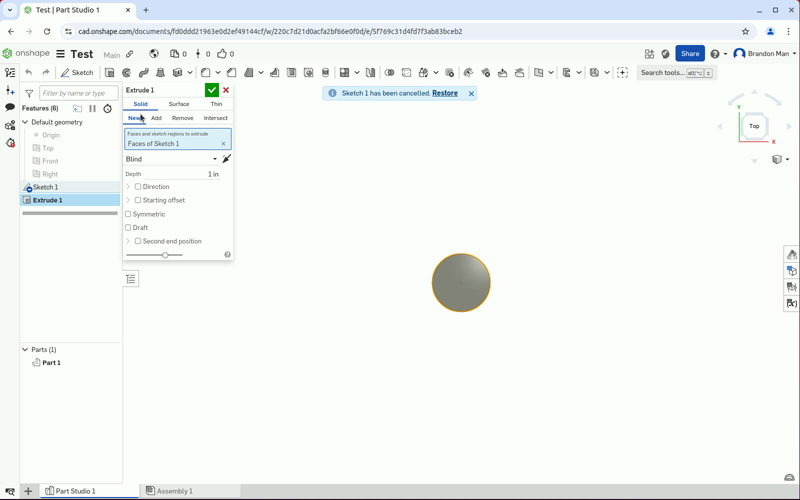
mouse_move(137, 120)
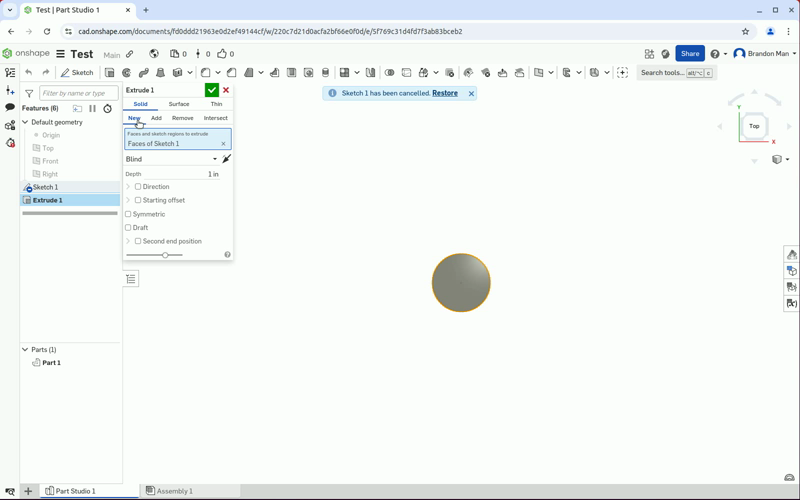
click(137, 120)
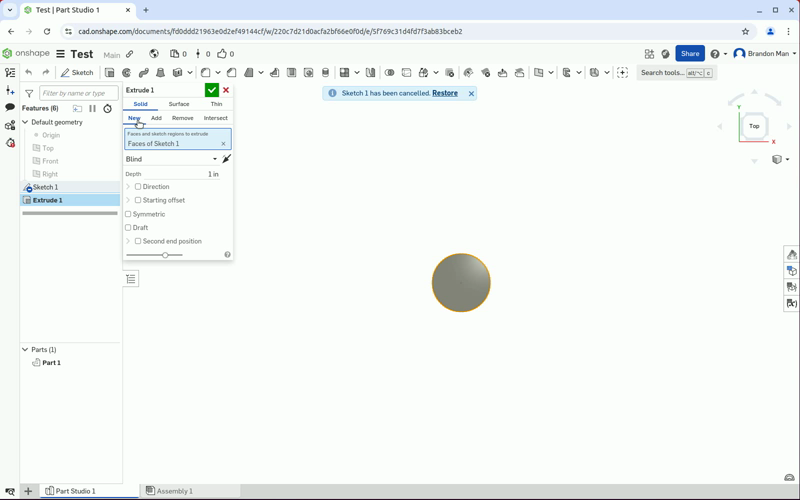
key(tab, 4)
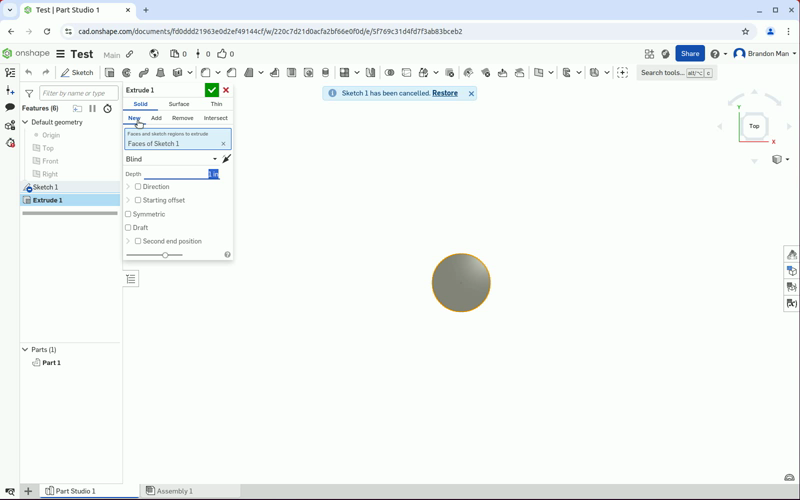
text(23.108)
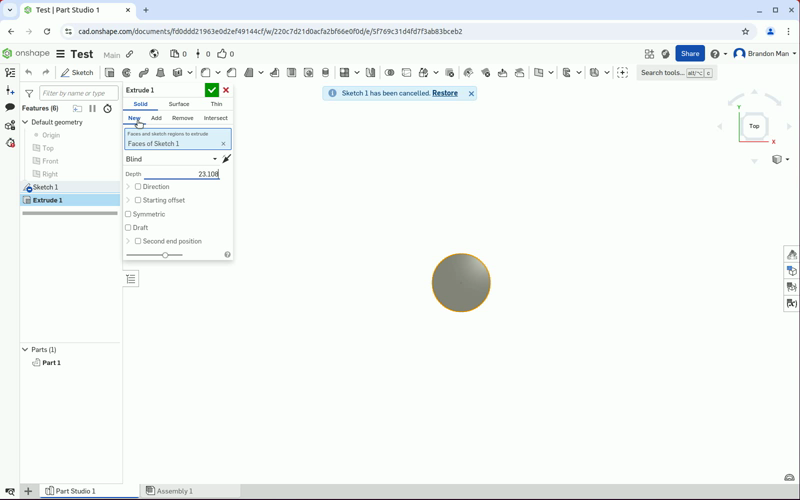
key(enter)
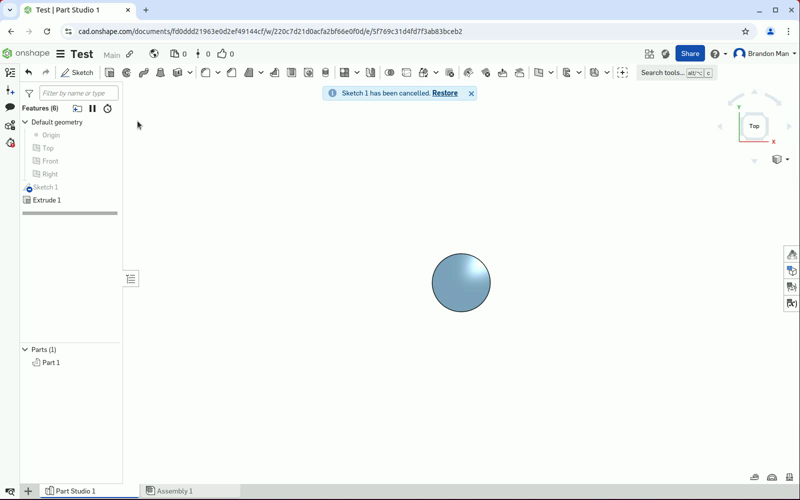
key(shift+h)
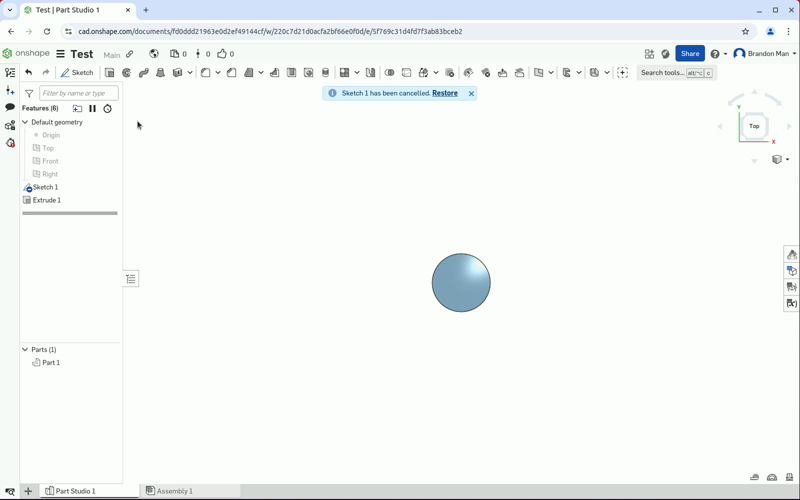
key(shift+h)
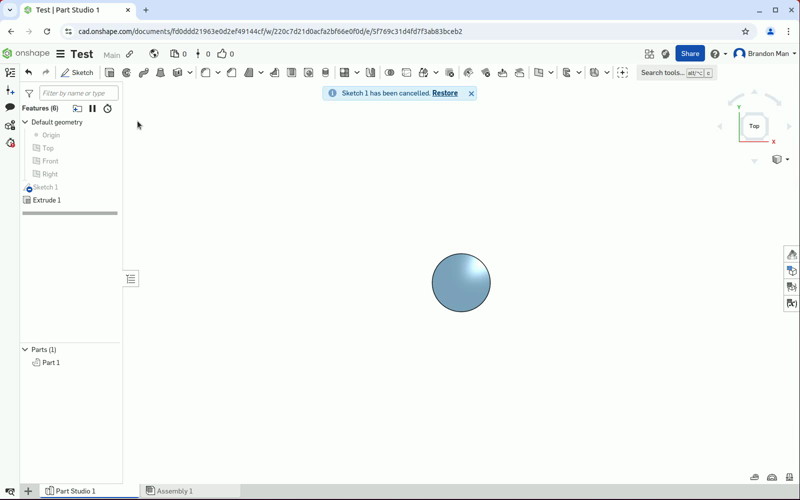
mouse_move(73, 189)
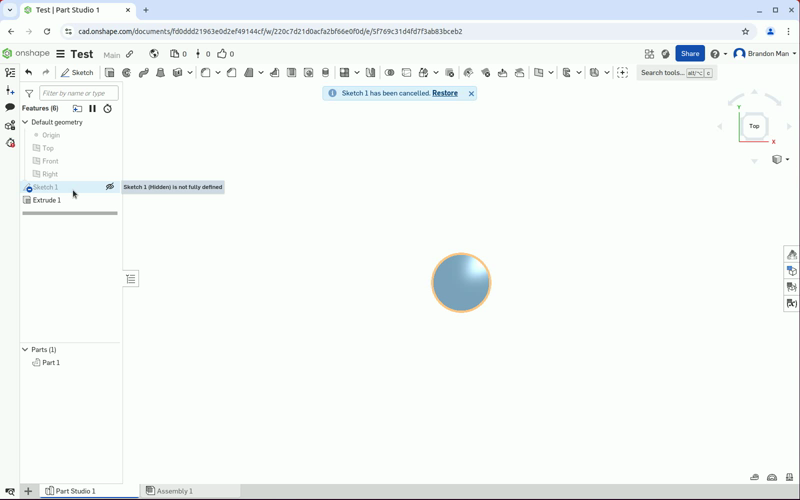
click(73, 189)
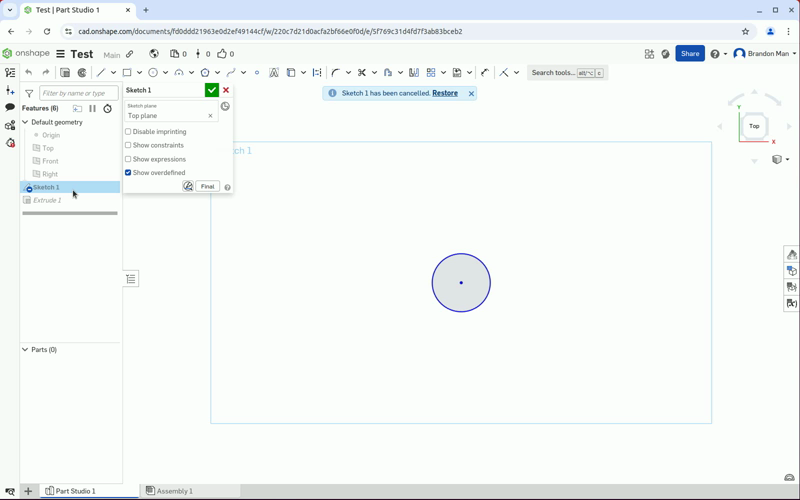
mouse_move(229, 92)
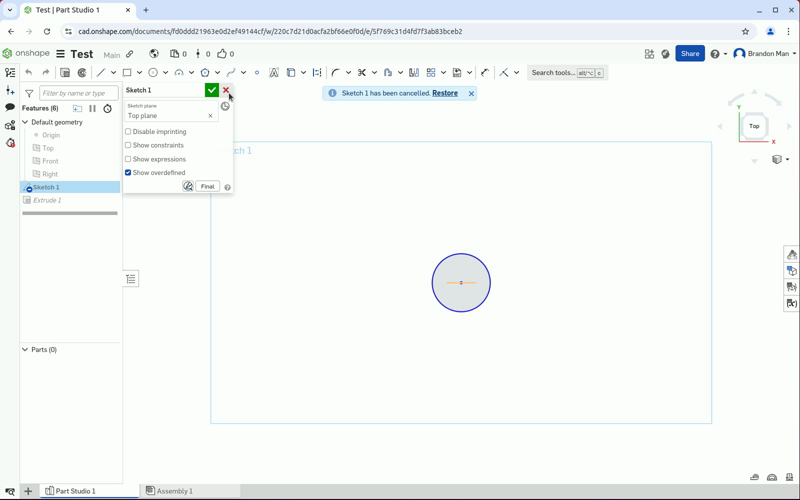
click(229, 92)
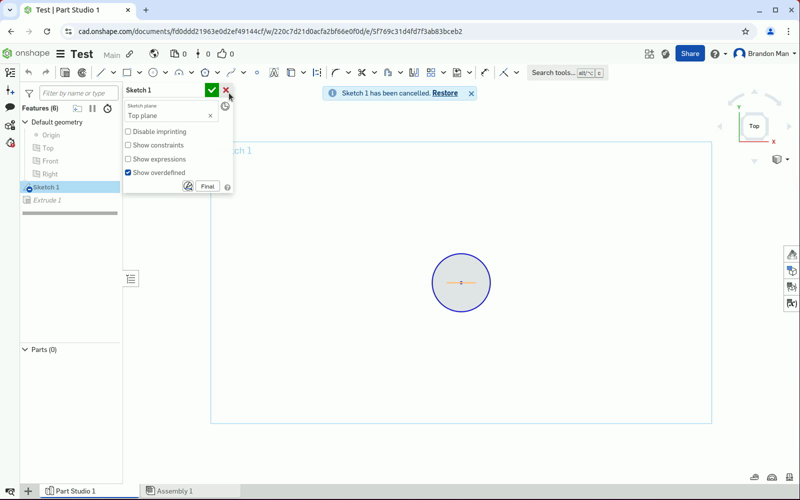
key(shift+s)
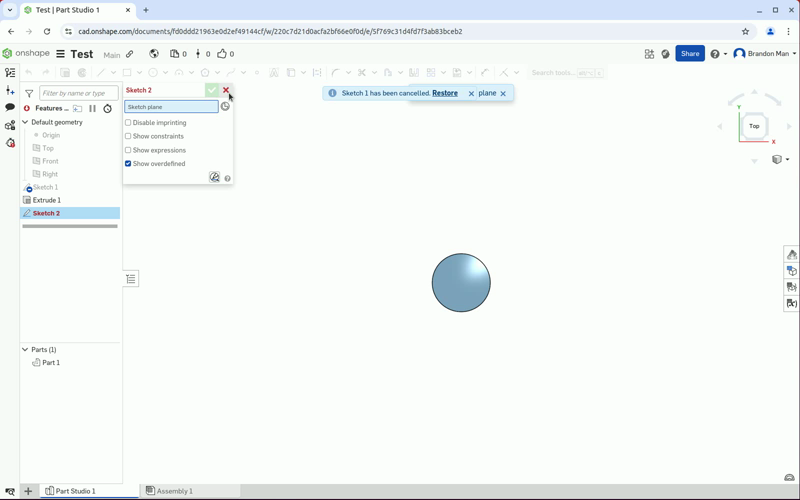
mouse_move(73, 150)
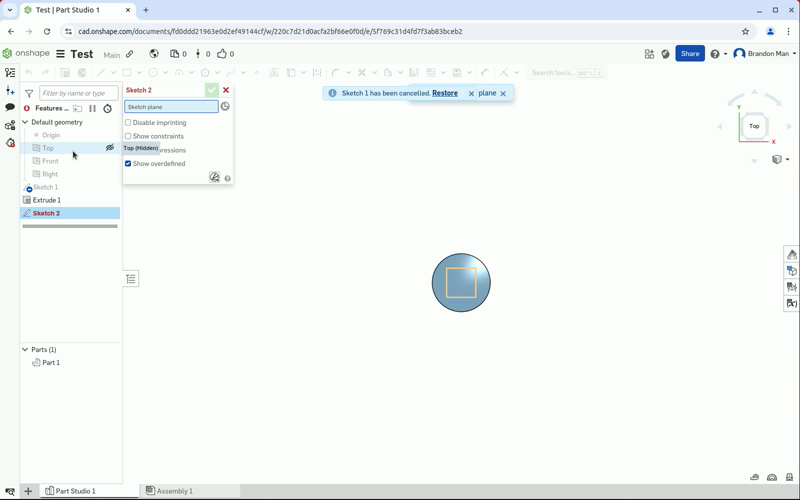
click(73, 150)
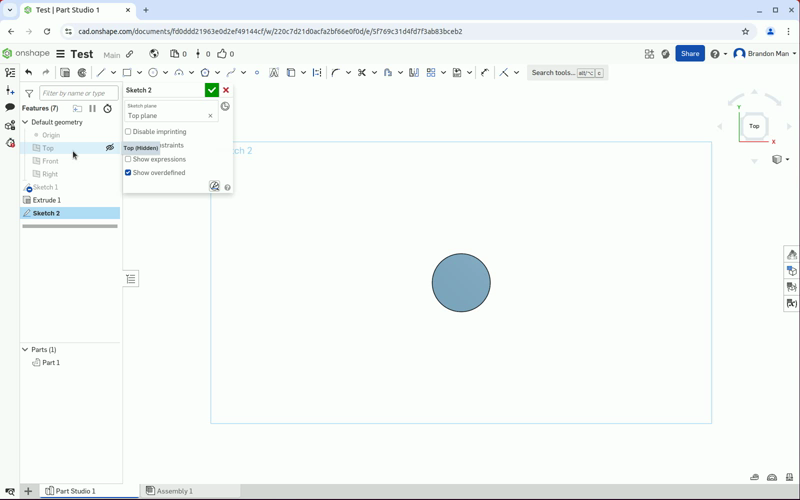
mouse_move(73, 352)
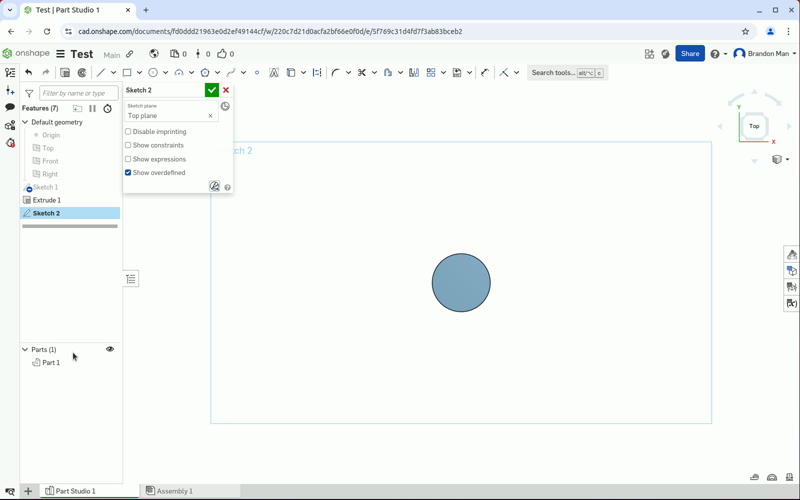
key(y)
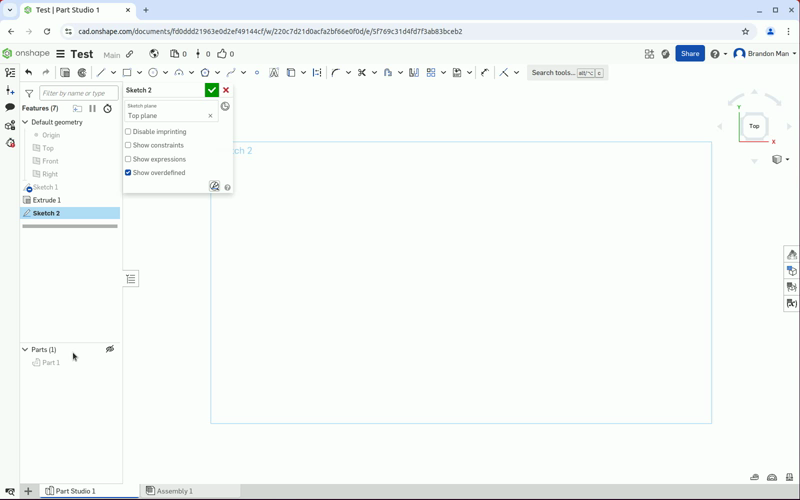
key(c)
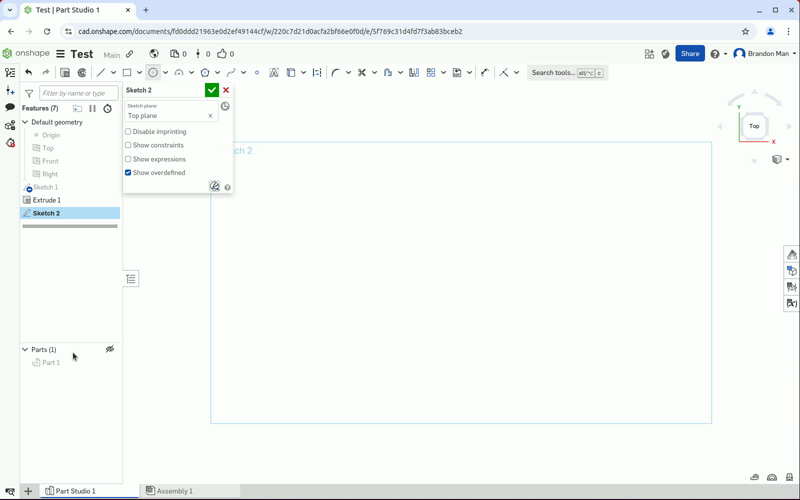
key_down(shift)
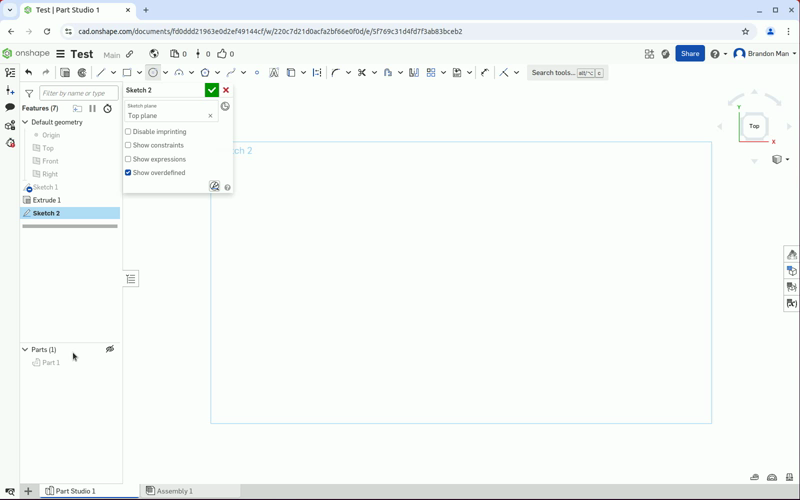
mouse_move(461, 282)
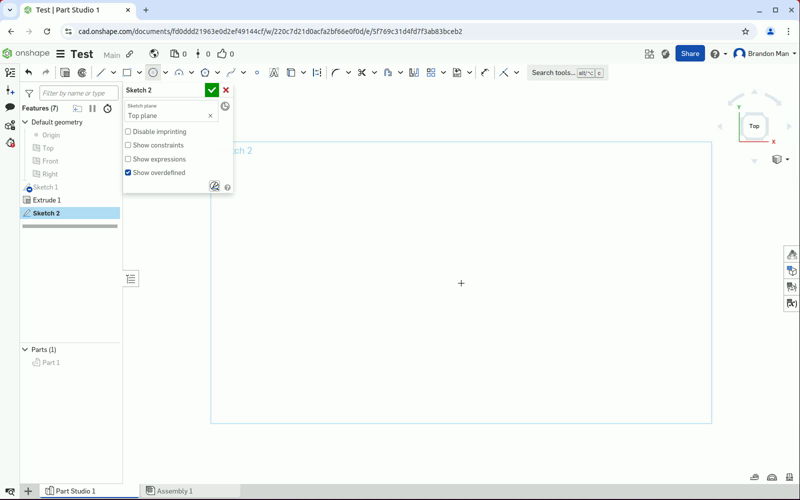
click(461, 282)
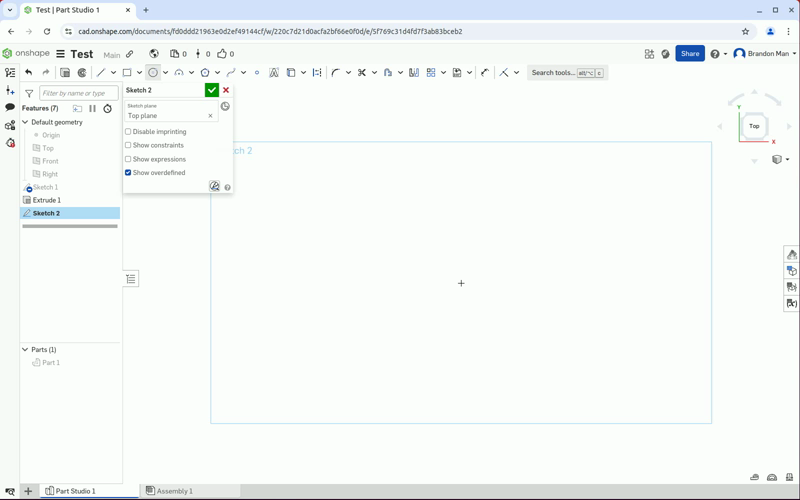
key_up(shift)
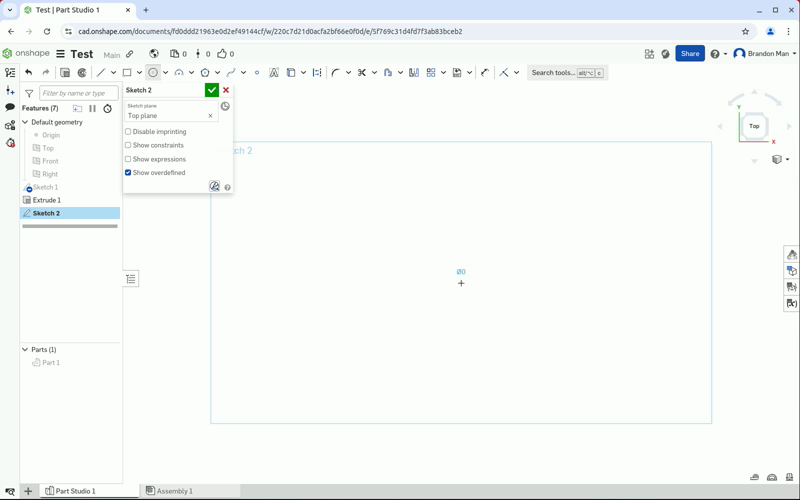
mouse_move(518, 282)
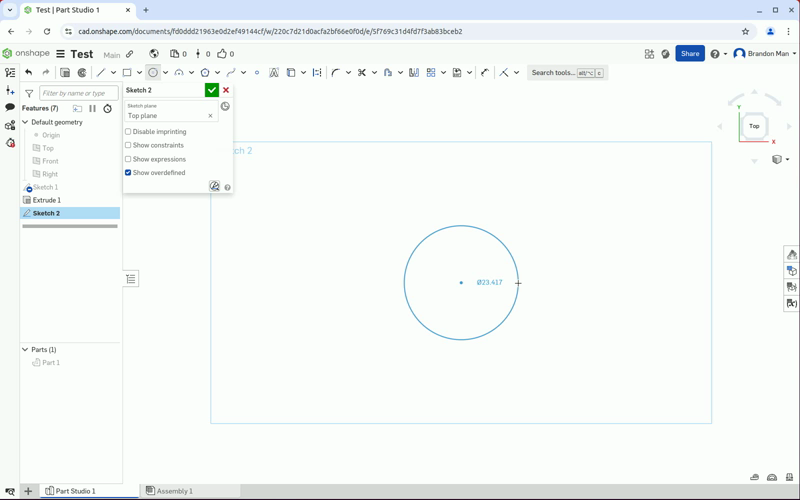
click(518, 282)
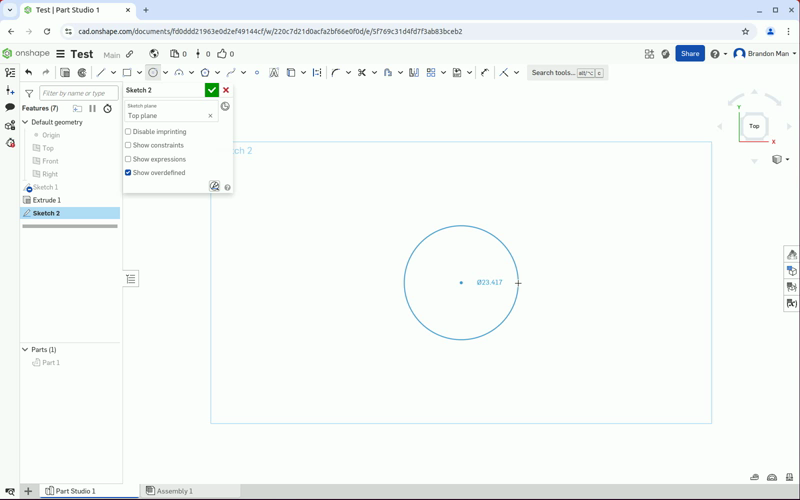
key(esc)
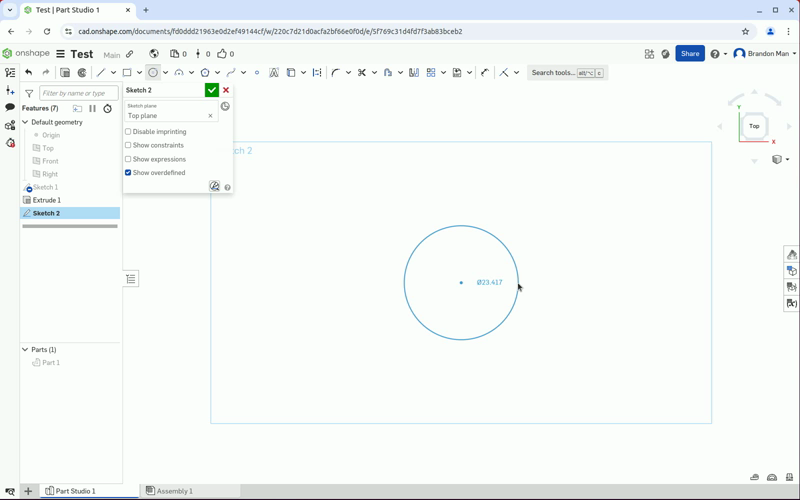
mouse_move(443, 267)
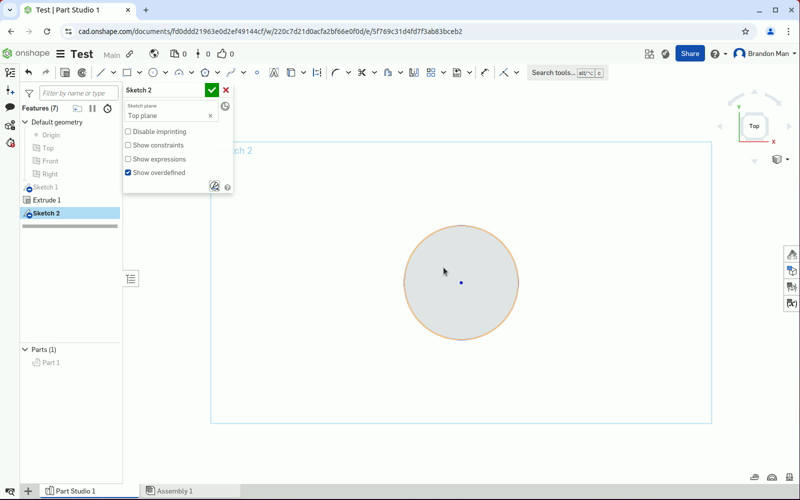
click(443, 267)
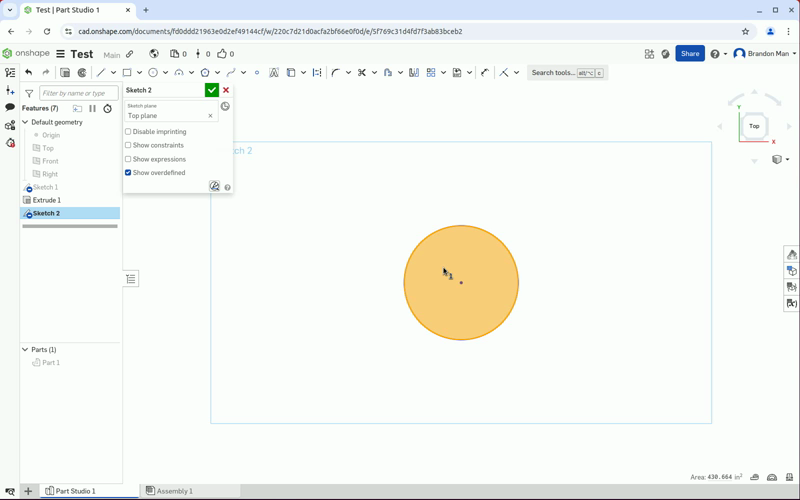
mouse_move(73, 352)
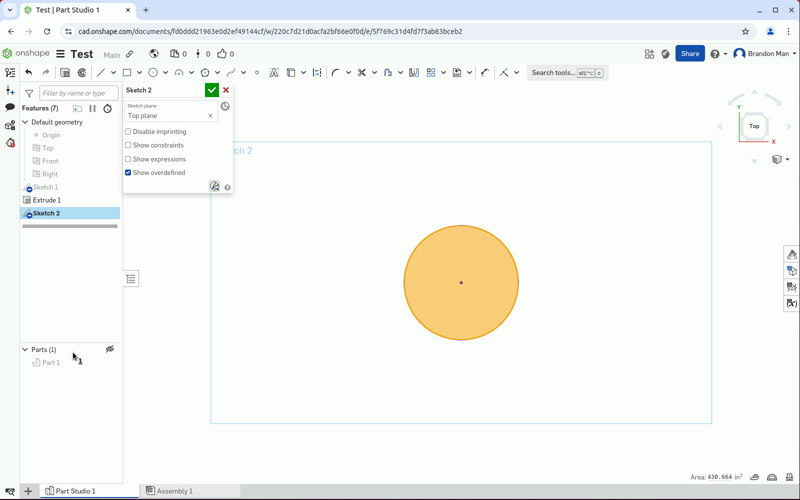
key(shift+y)
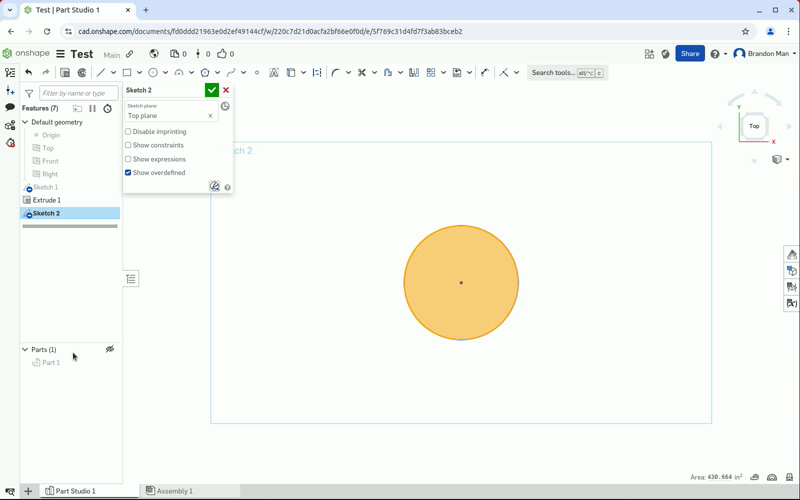
key(shift+e)
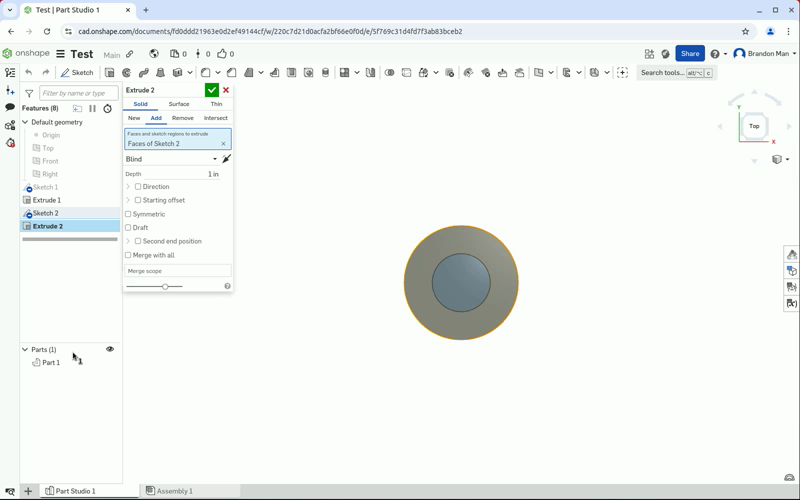
mouse_move(143, 106)
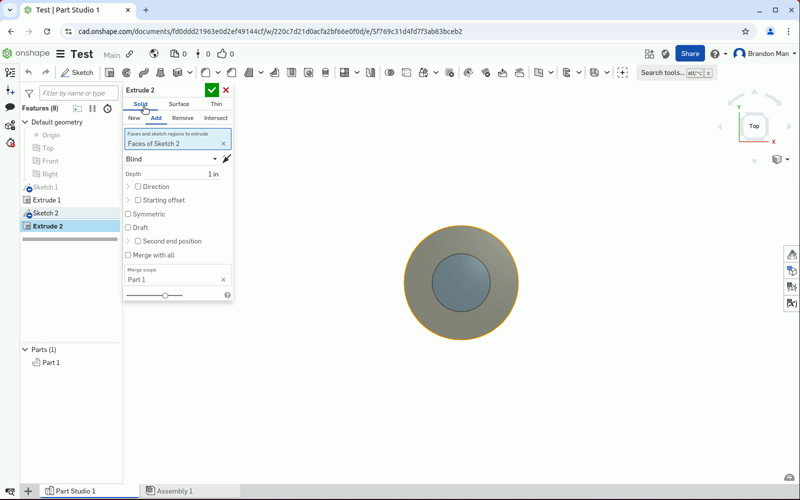
click(143, 106)
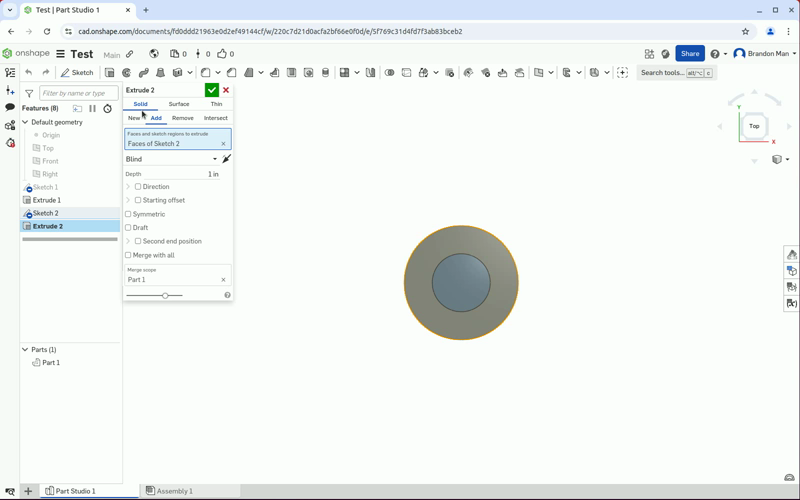
mouse_move(137, 120)
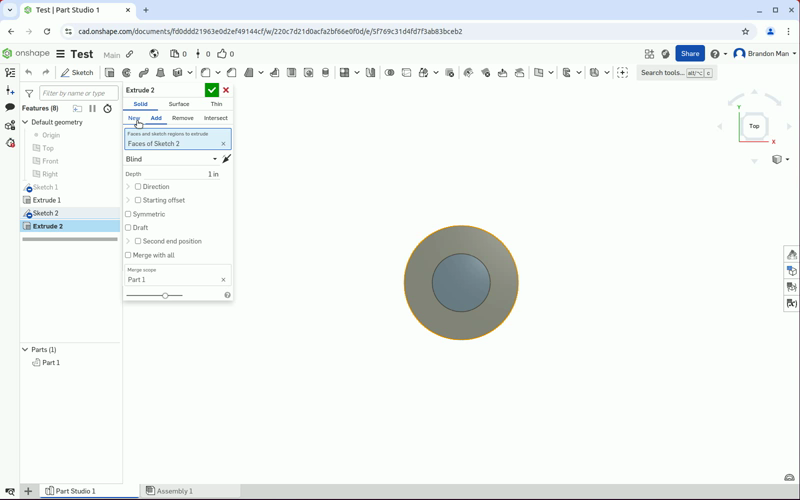
click(137, 120)
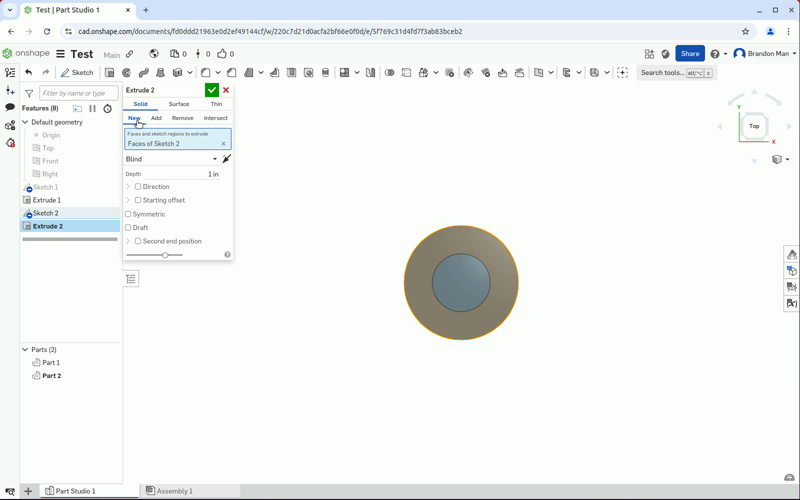
key(tab, 4)
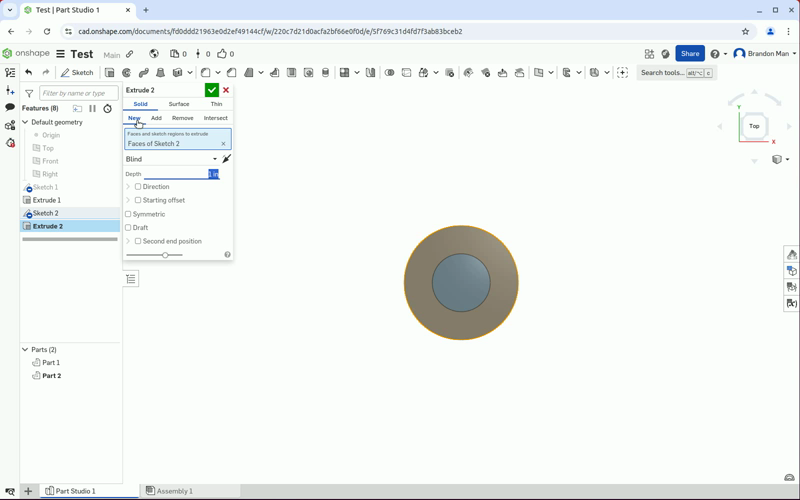
text(-3.611)
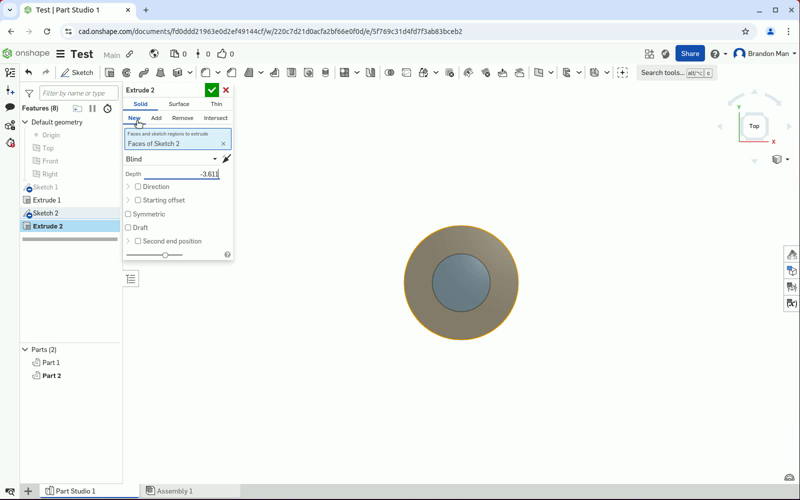
key(enter)
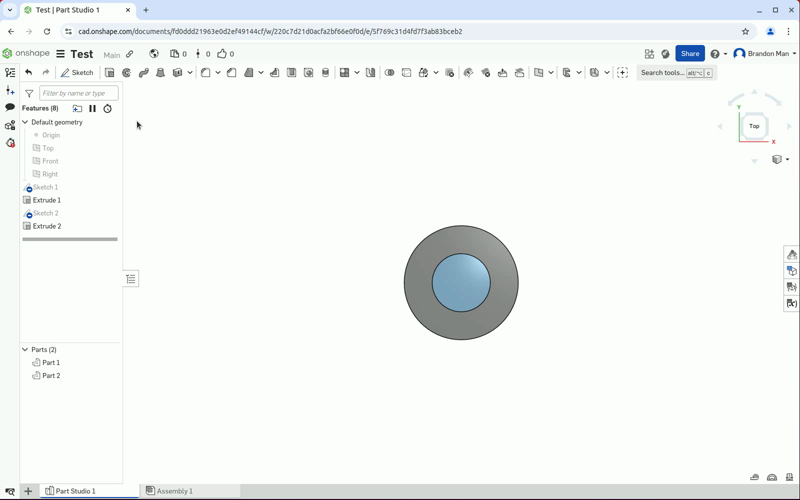
key(shift+h)
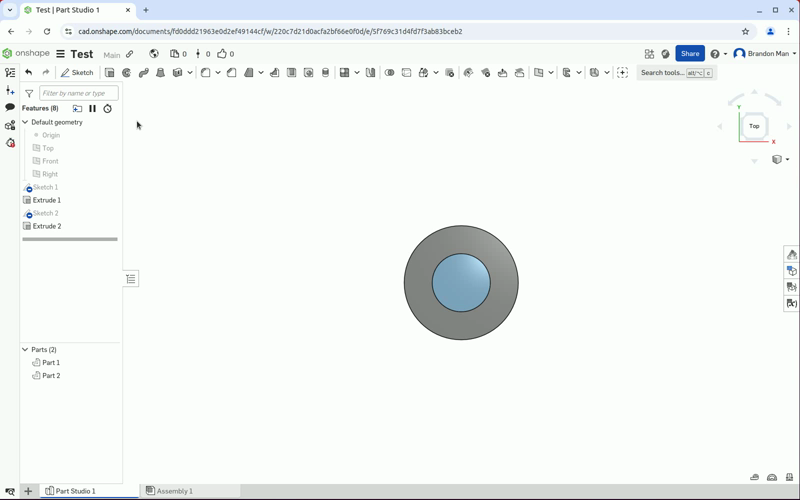
key(shift+h)
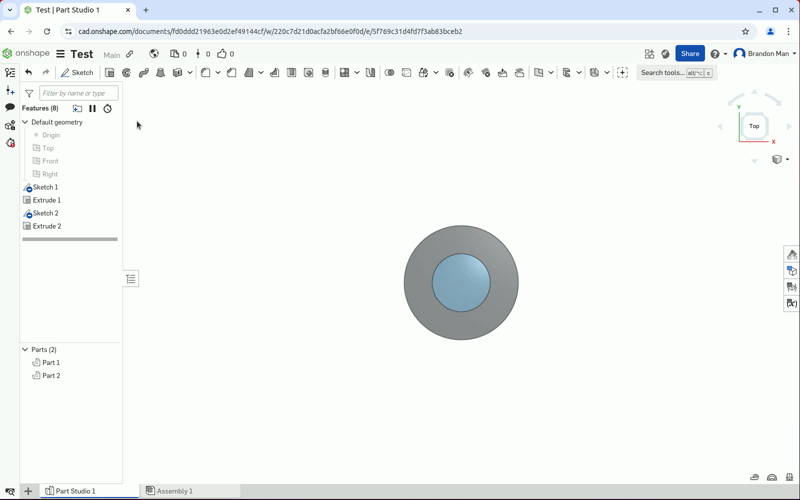
key(shift+7)
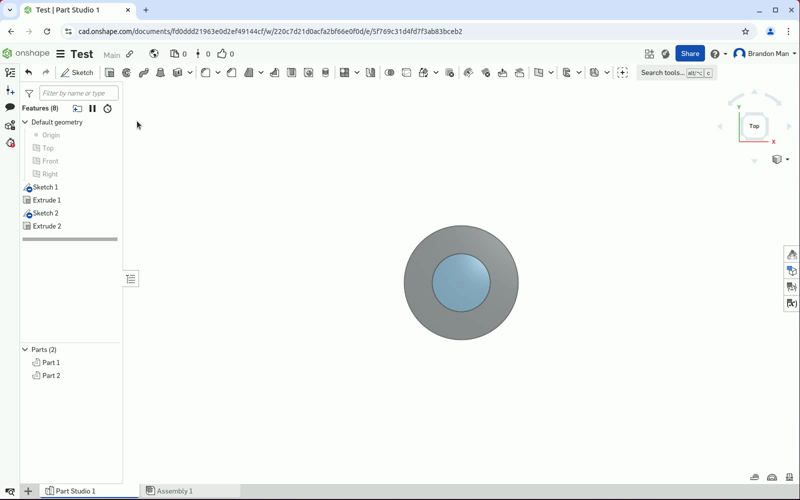
key(up, 3)
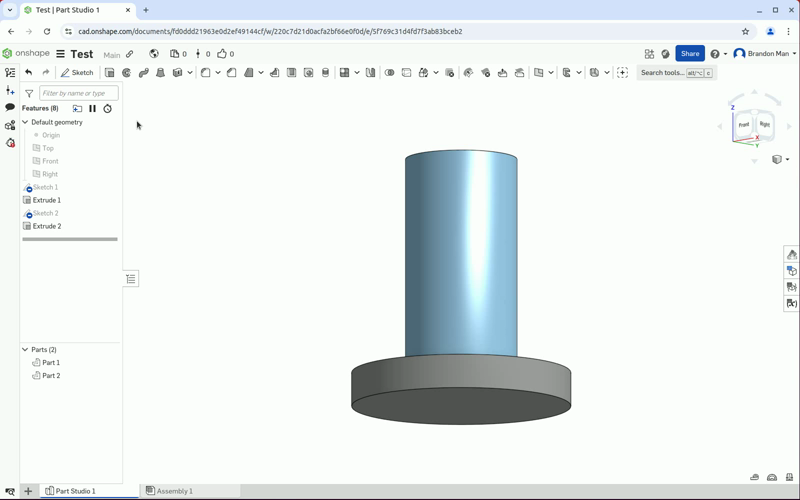
key(left, 3)
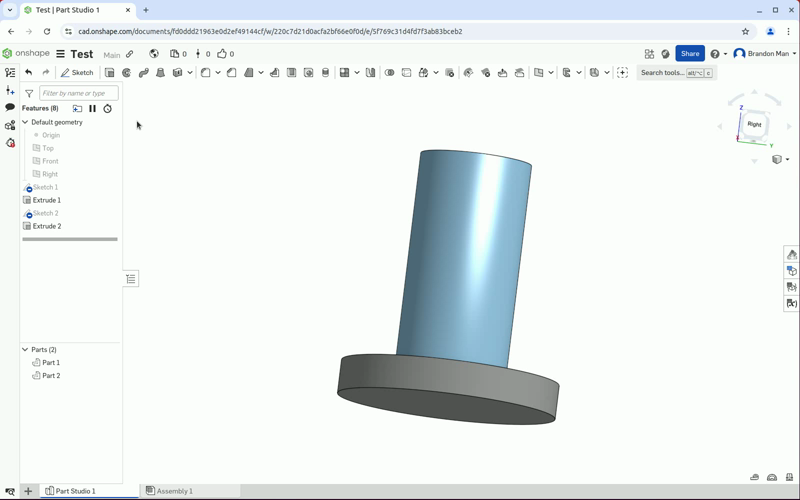
key(right, 3)
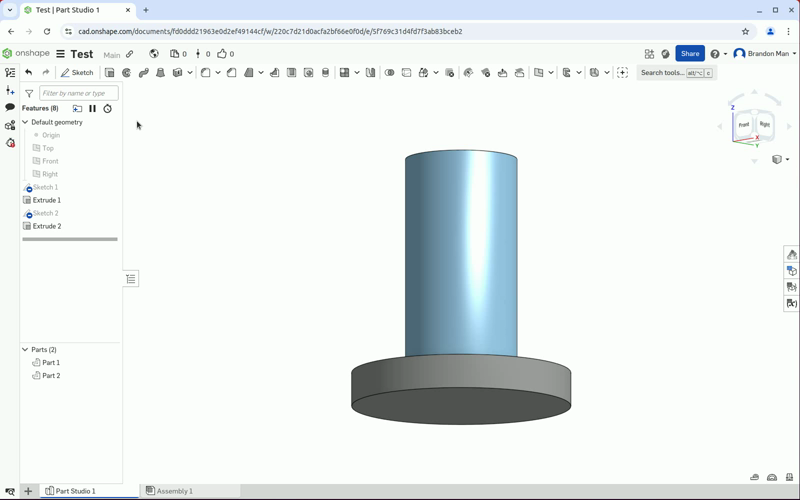
key(down, 3)
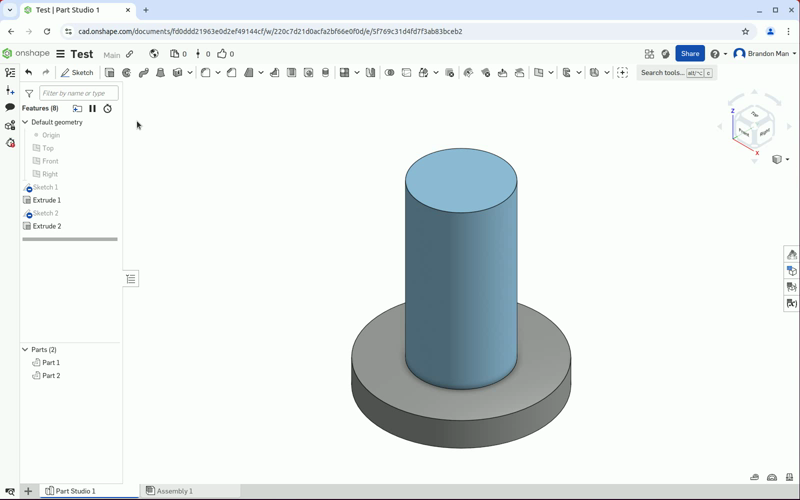
mouse_move(73, 189)
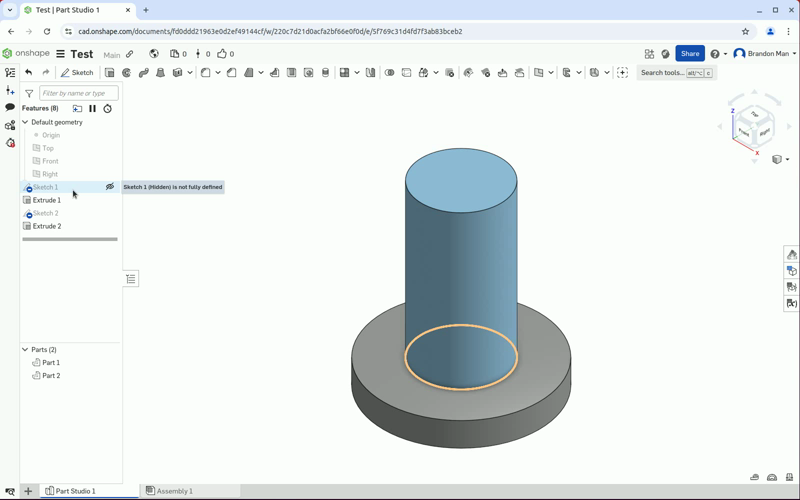
click(73, 189)